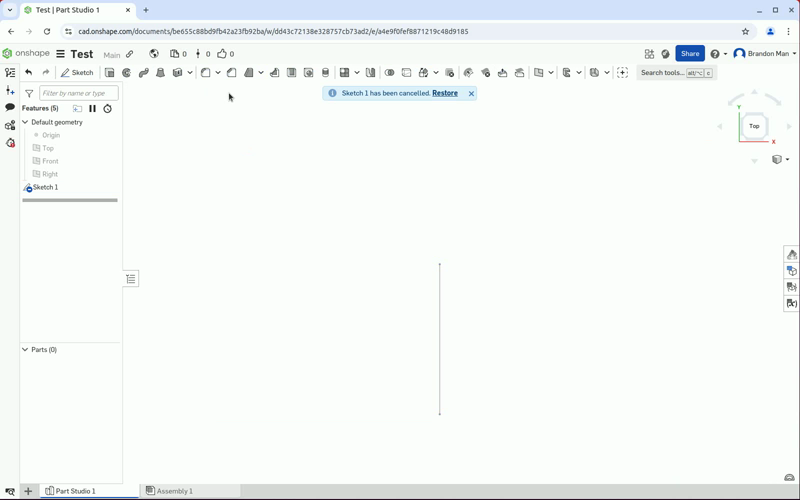
key(shift+h)
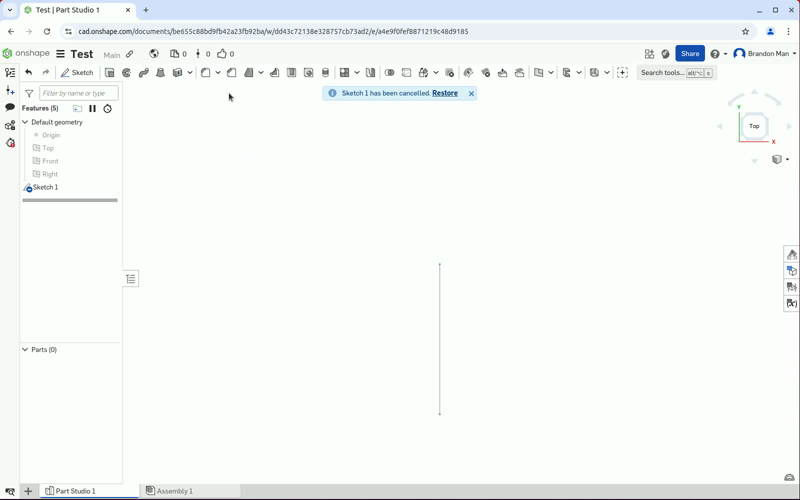
key(shift+s)
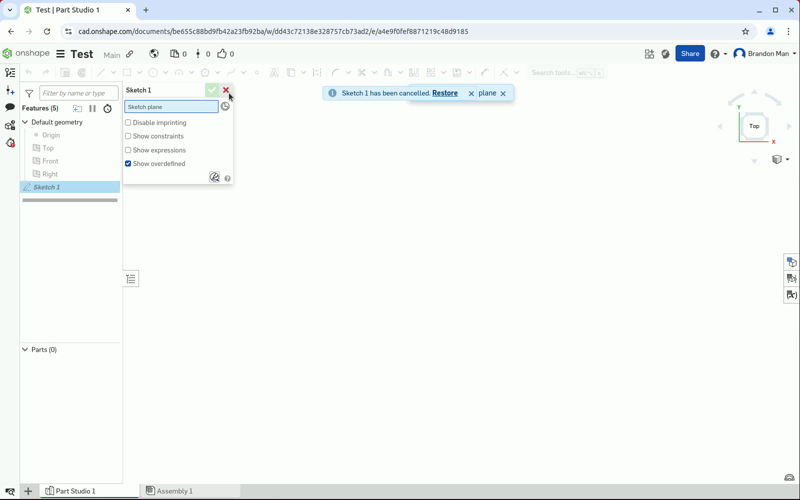
mouse_move(73, 150)
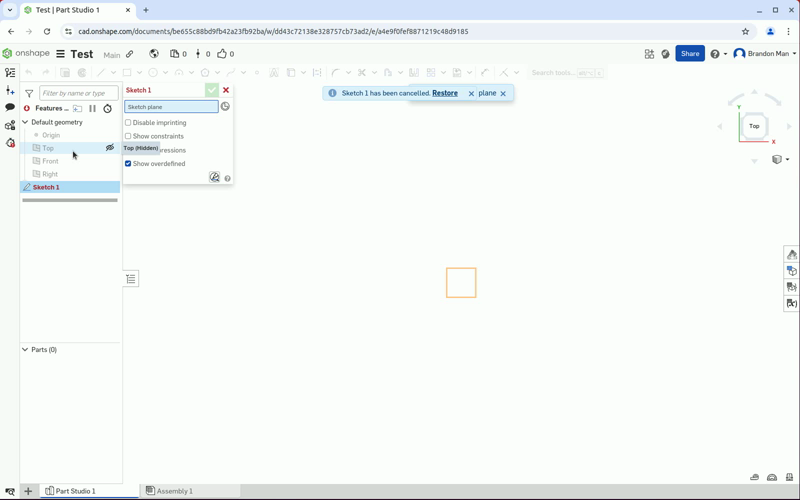
click(73, 150)
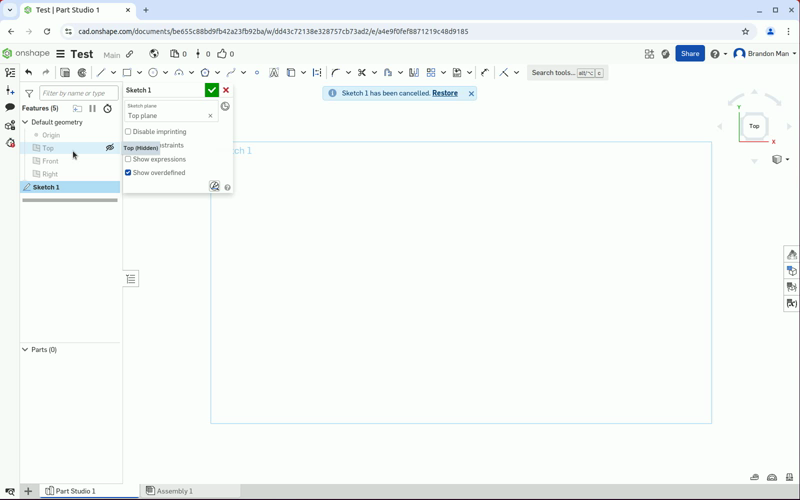
mouse_move(73, 352)
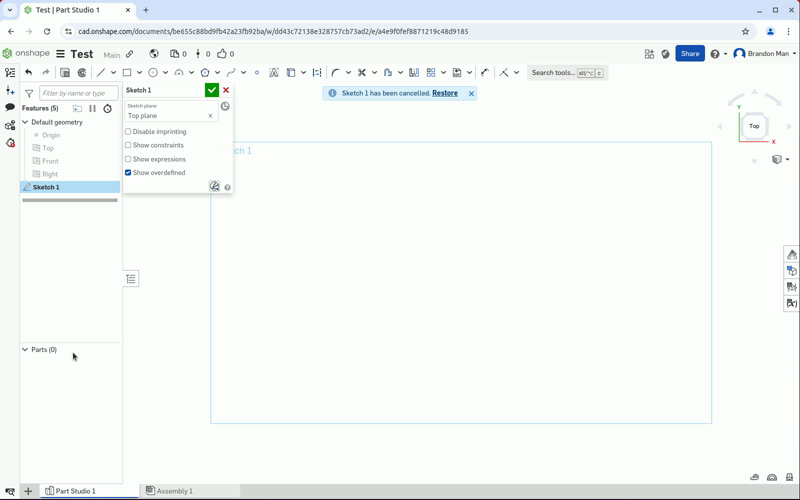
key(y)
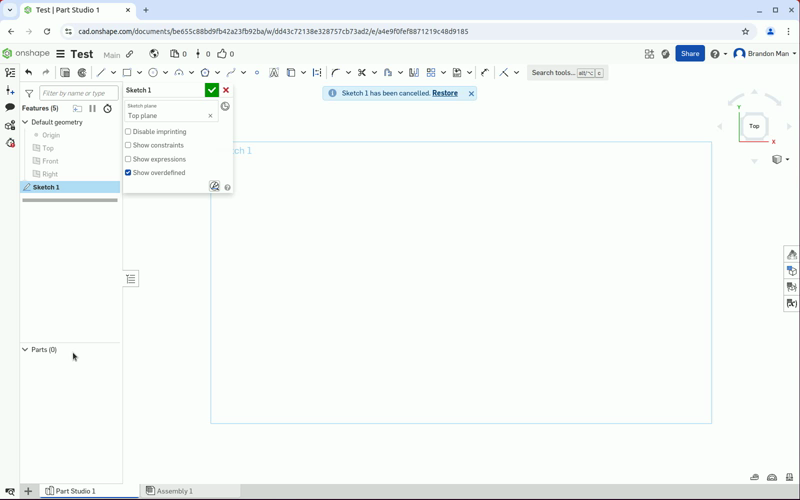
key(c)
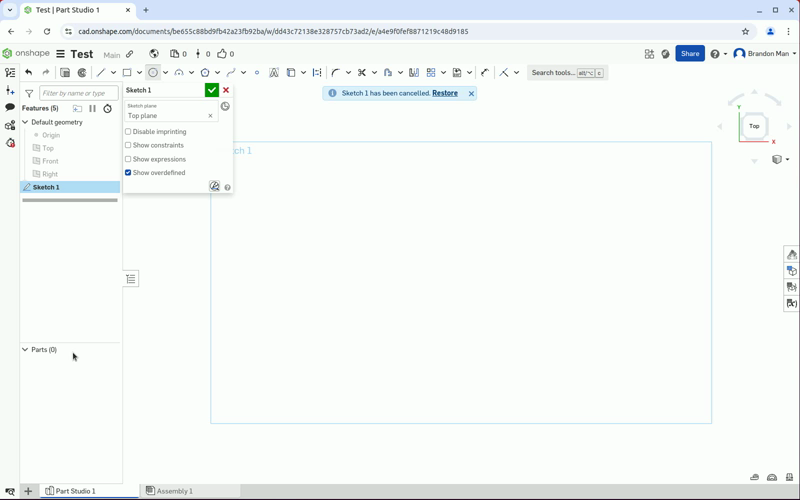
key_down(shift)
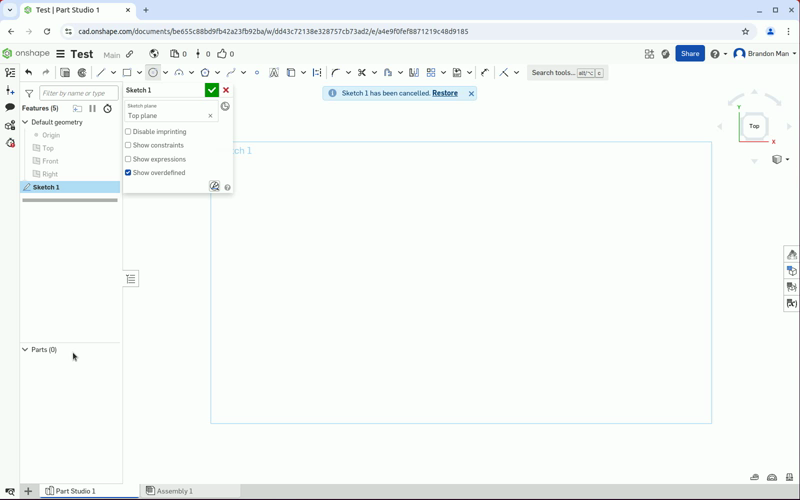
mouse_move(460, 282)
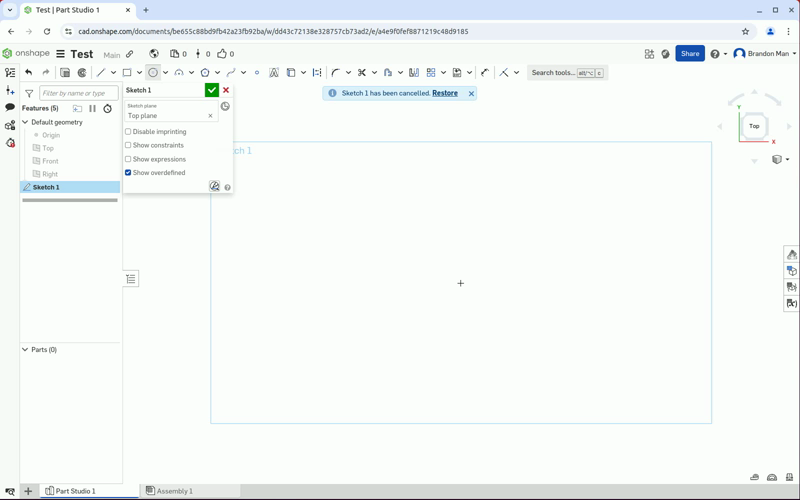
click(460, 282)
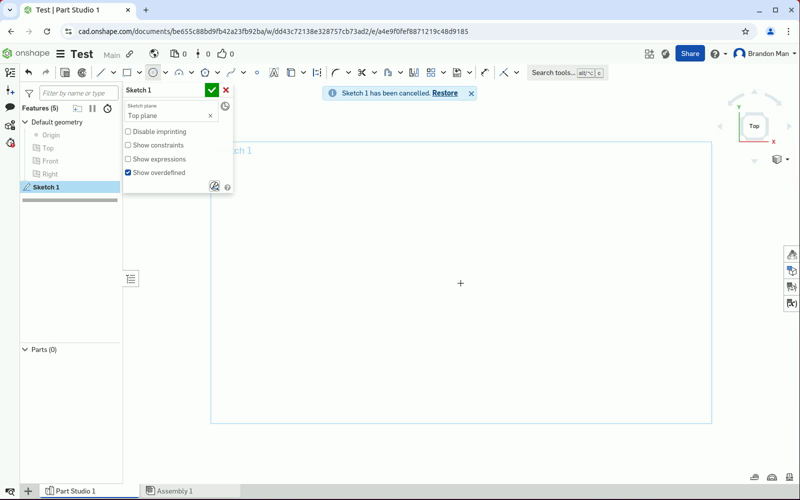
key_up(shift)
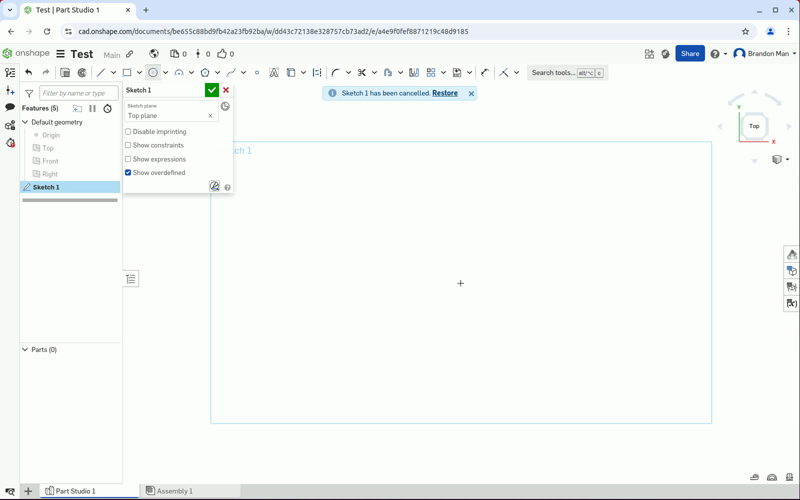
mouse_move(533, 282)
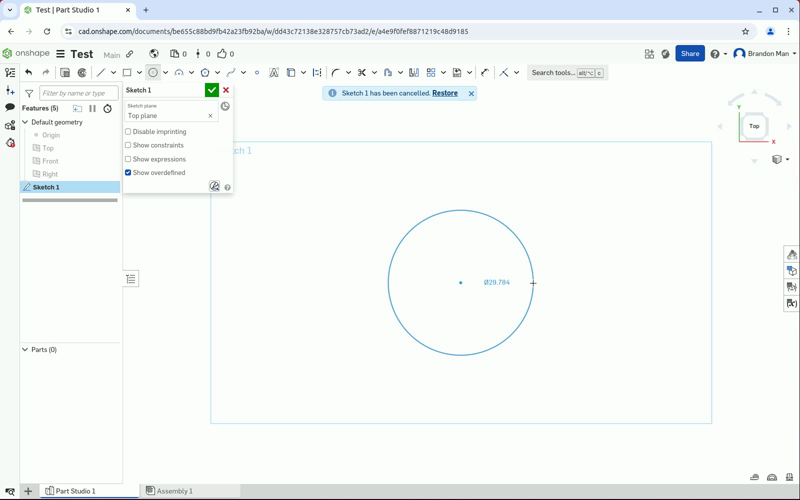
click(533, 282)
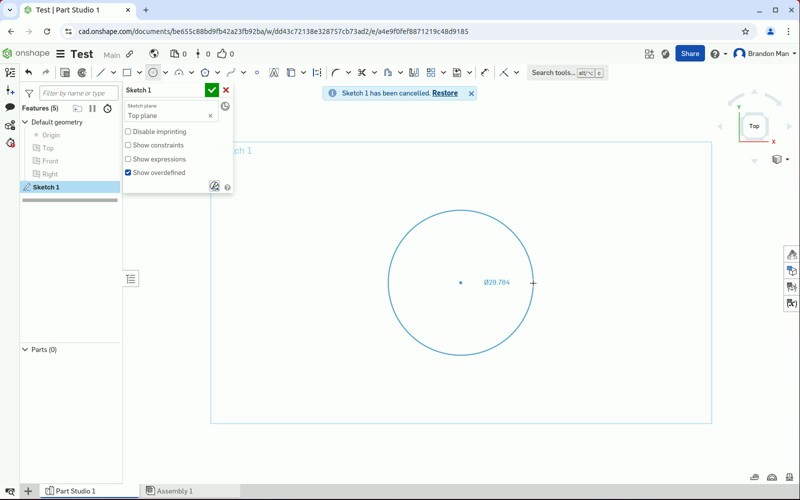
key(esc)
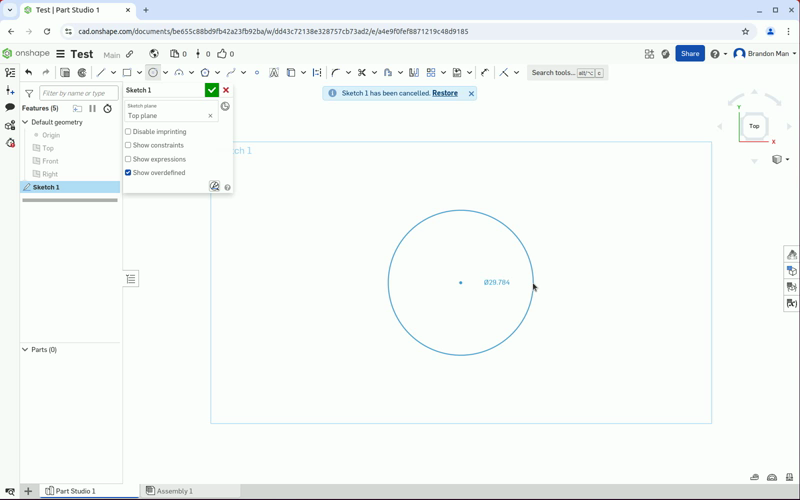
mouse_move(413, 274)
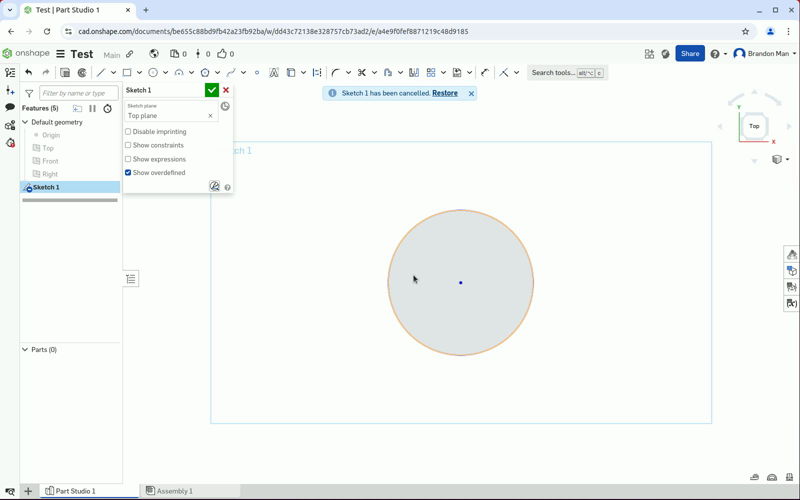
click(413, 274)
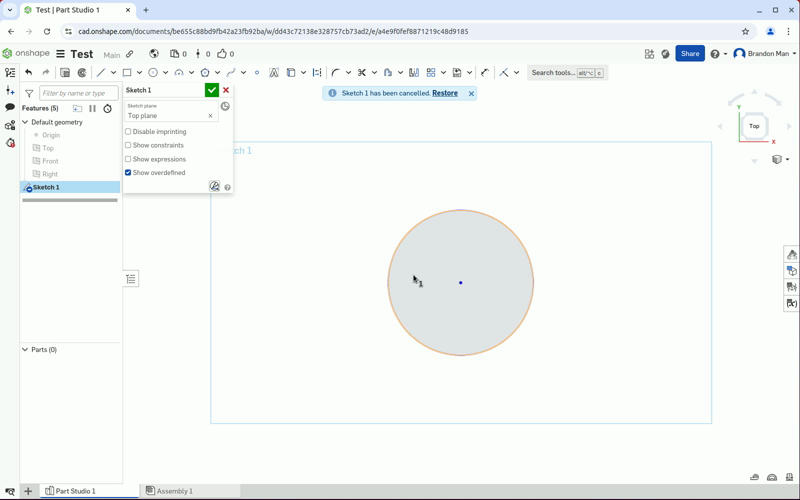
mouse_move(73, 352)
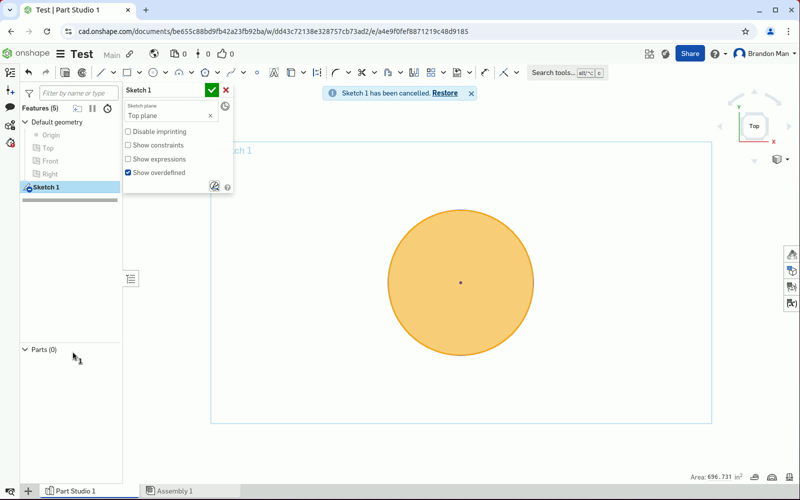
key(shift+y)
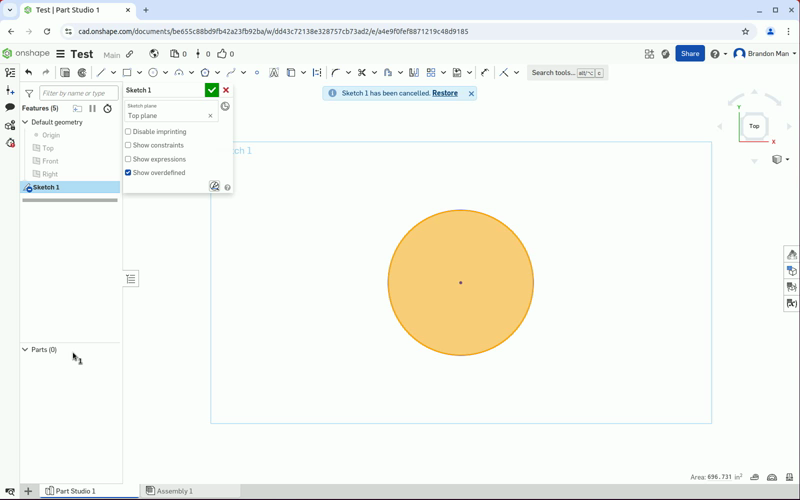
key(shift+e)
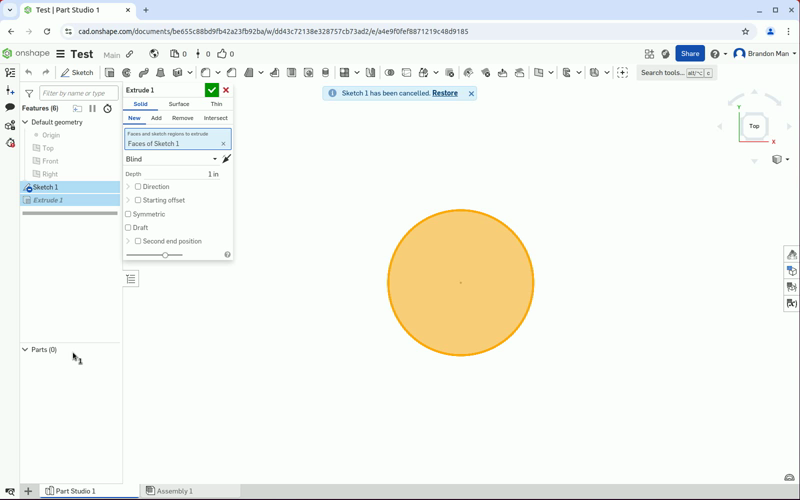
mouse_move(143, 106)
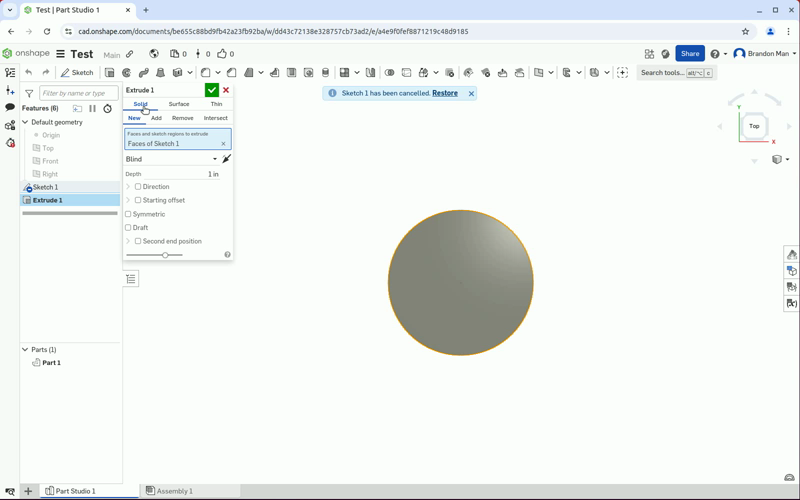
click(143, 106)
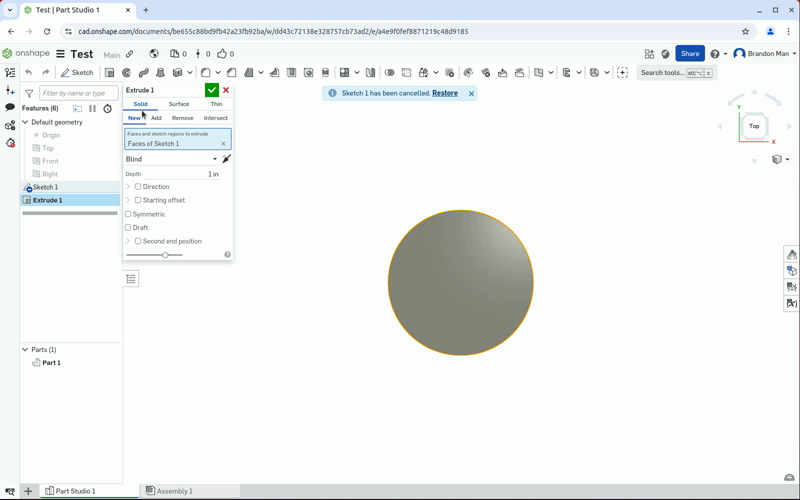
mouse_move(137, 120)
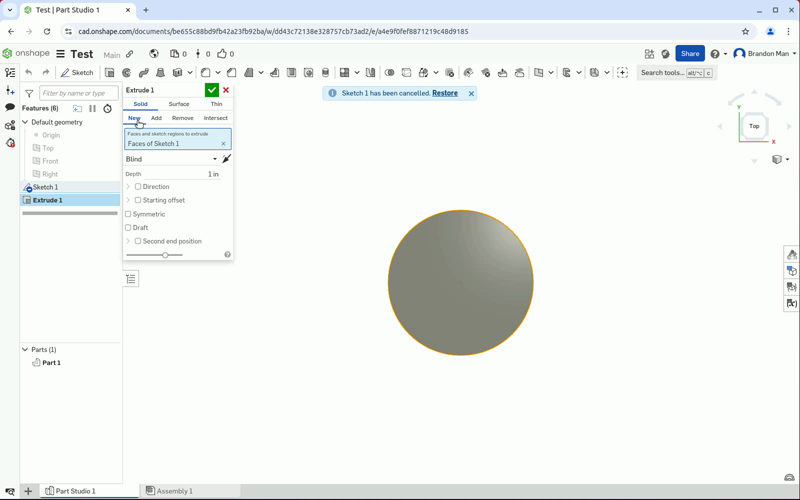
click(137, 120)
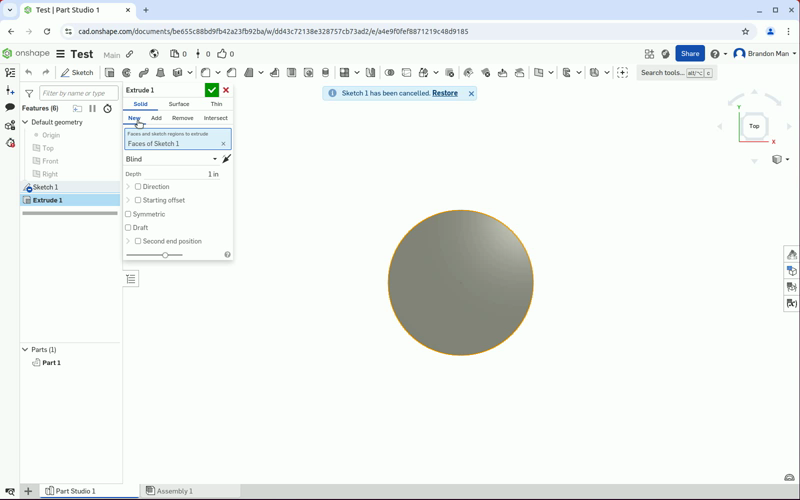
key(tab, 4)
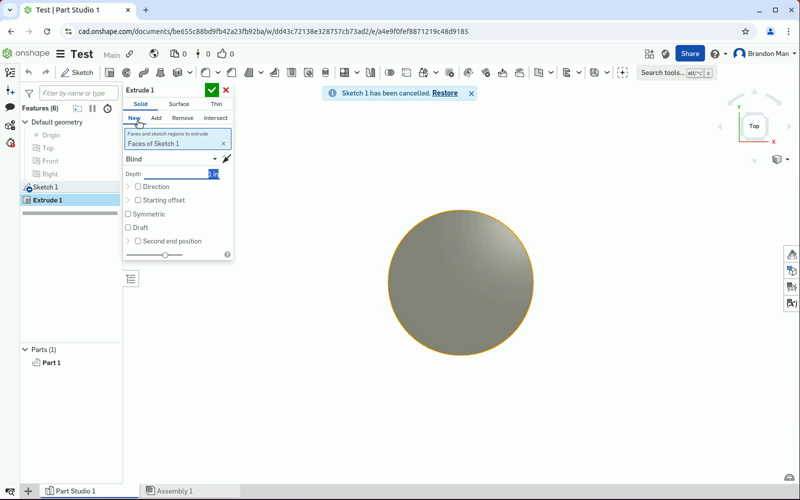
text(8.184)
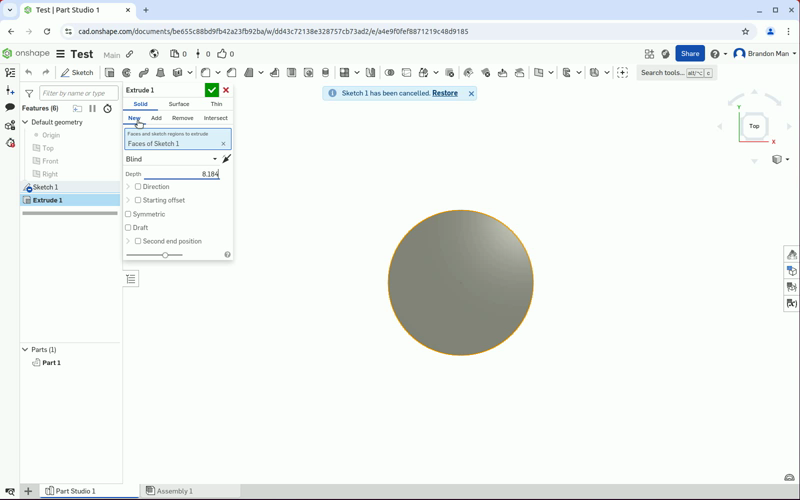
key(enter)
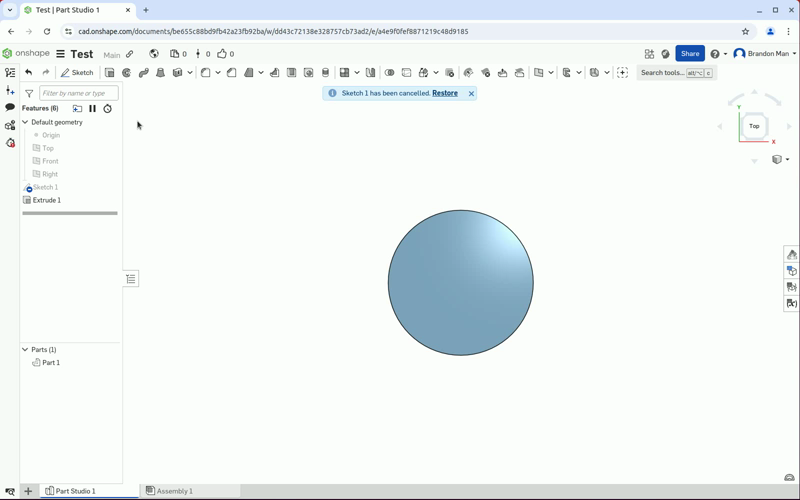
key(shift+h)
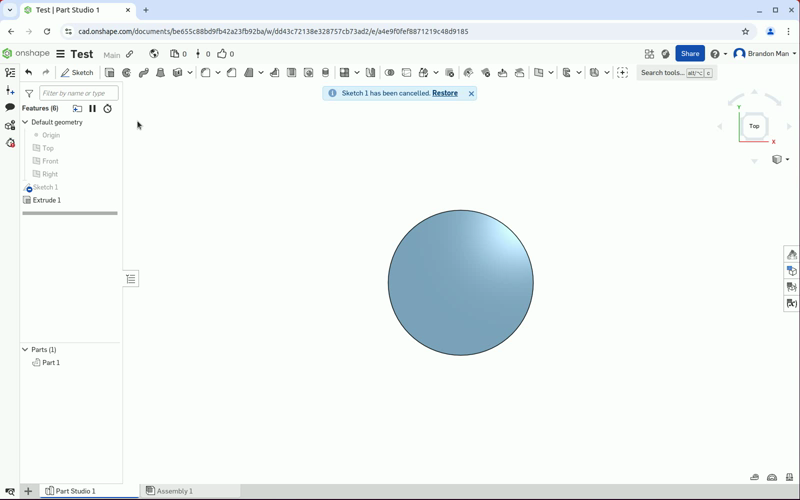
key(shift+h)
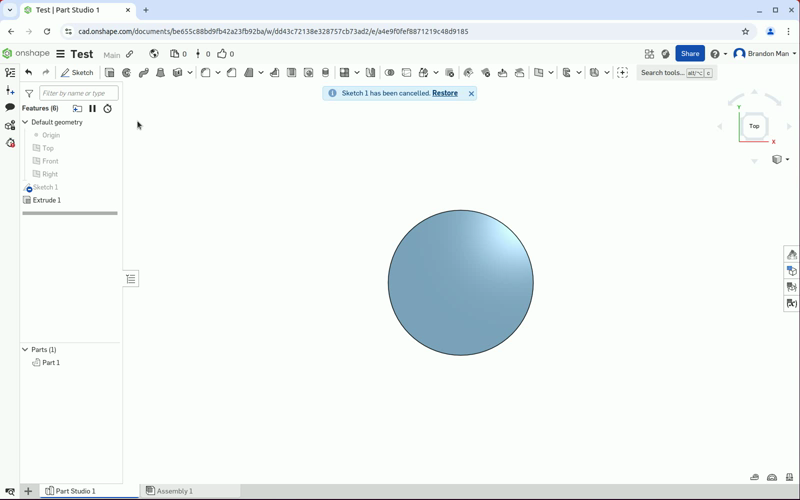
mouse_move(73, 189)
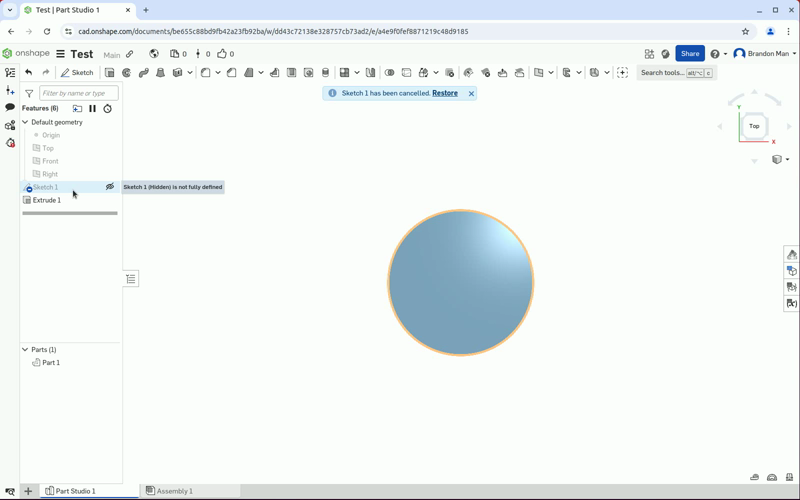
click(73, 189)
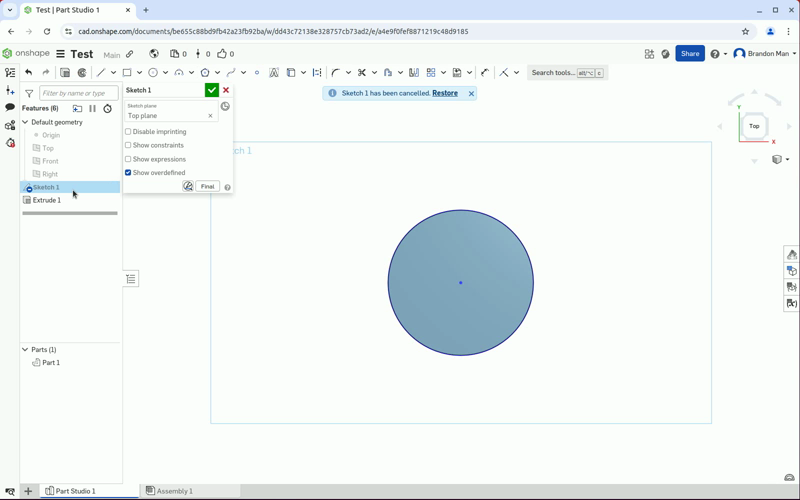
mouse_move(229, 92)
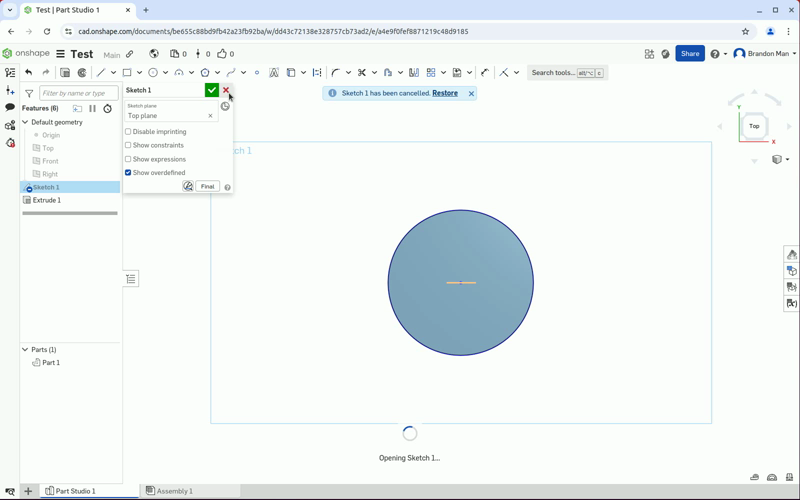
click(229, 92)
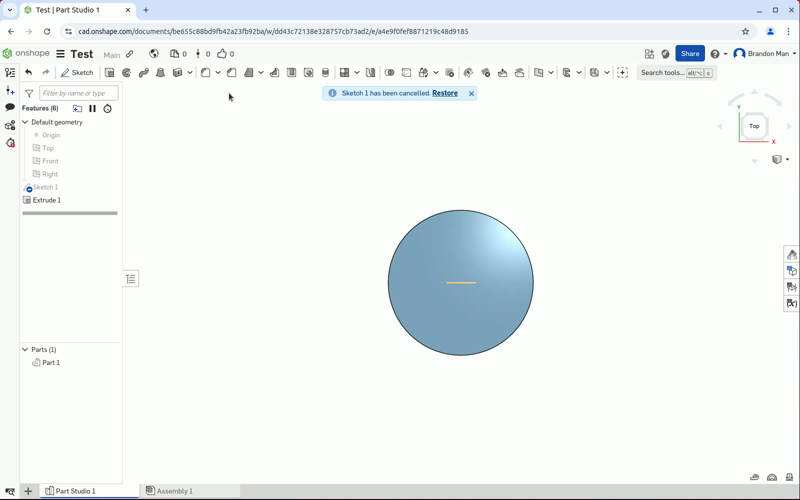
mouse_move(541, 75)
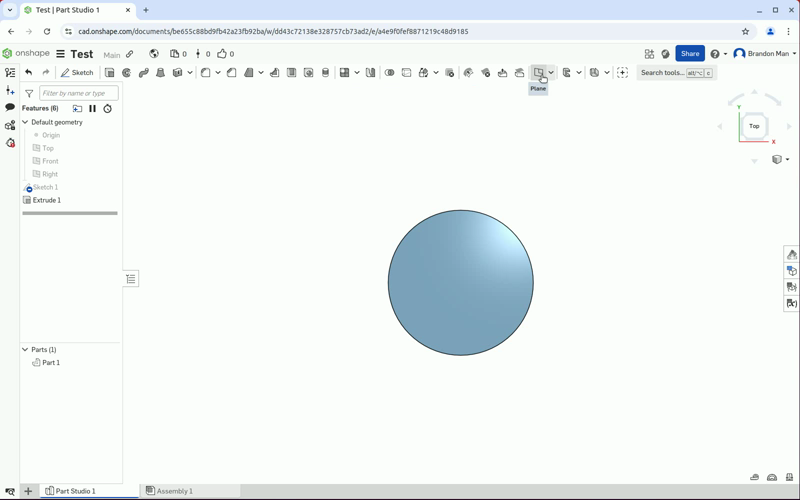
click(541, 75)
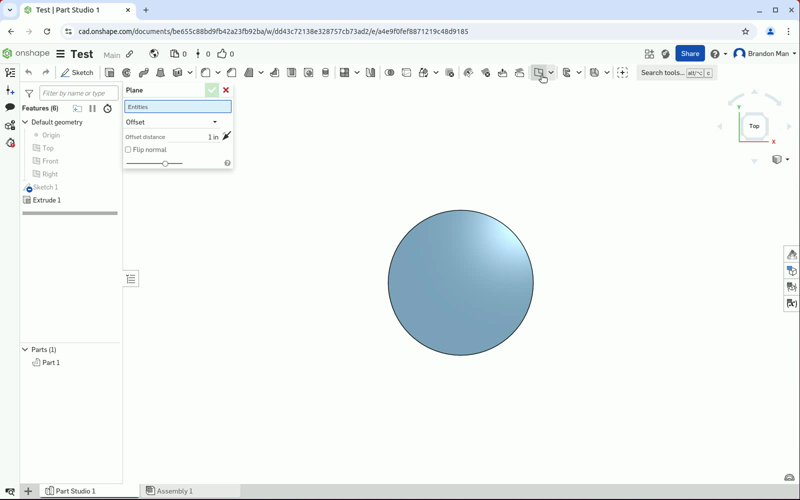
mouse_move(73, 150)
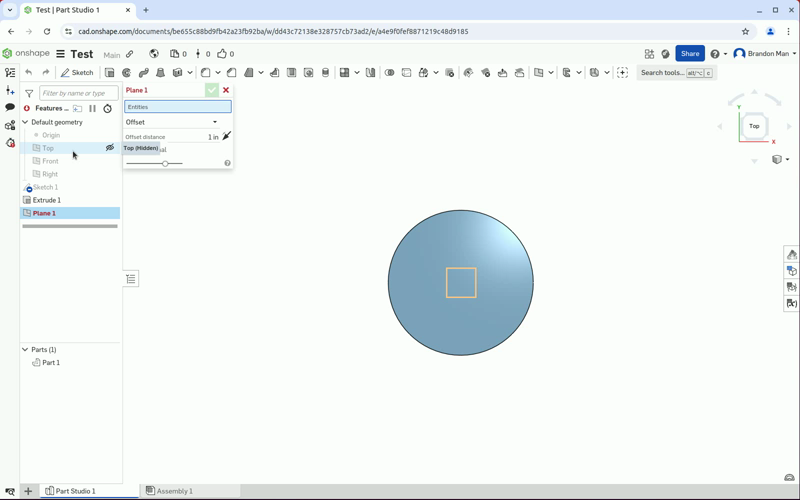
click(73, 150)
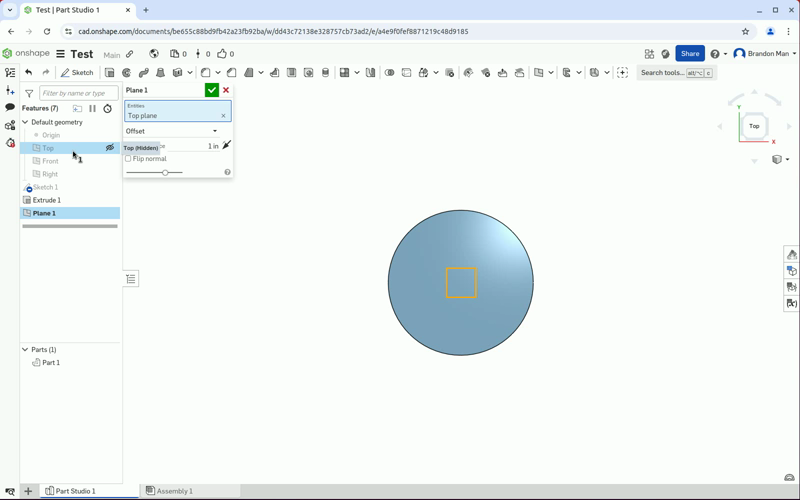
key(tab, 2)
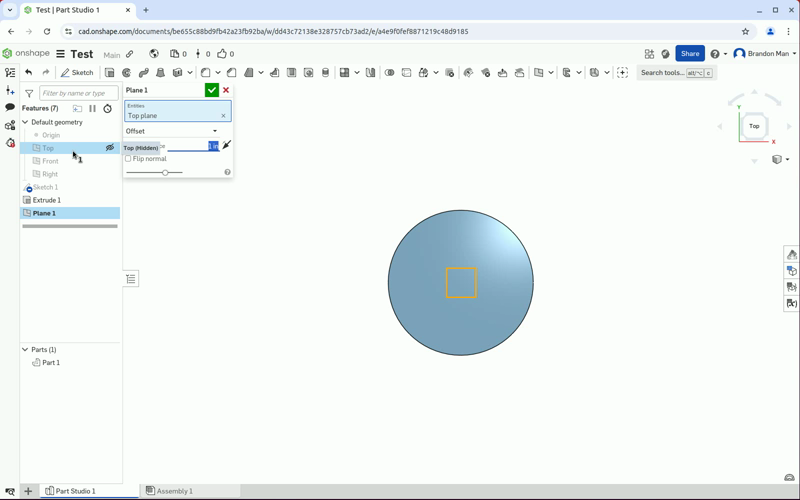
text(8.196)
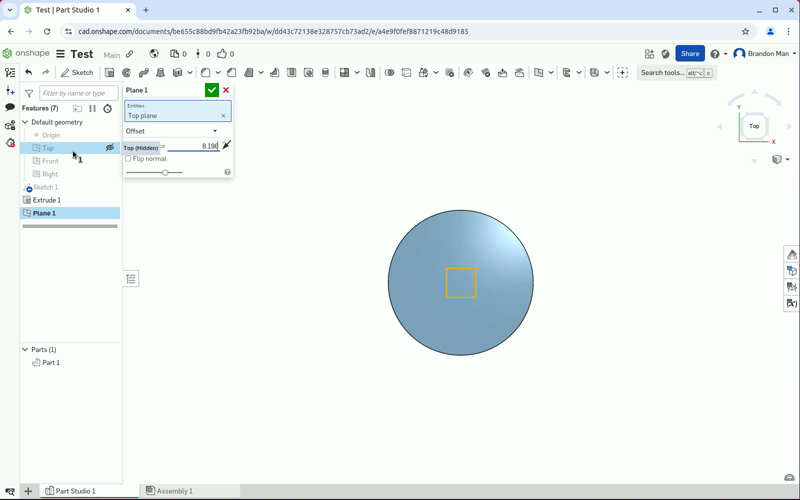
key(enter, 2)
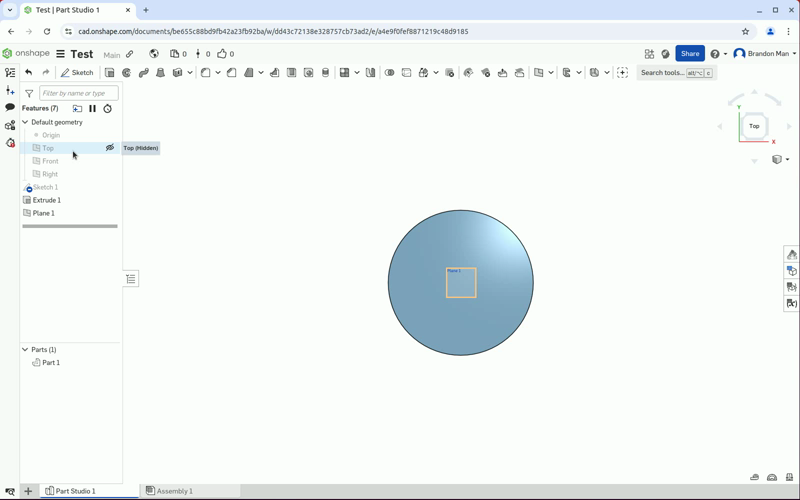
key(shift+s)
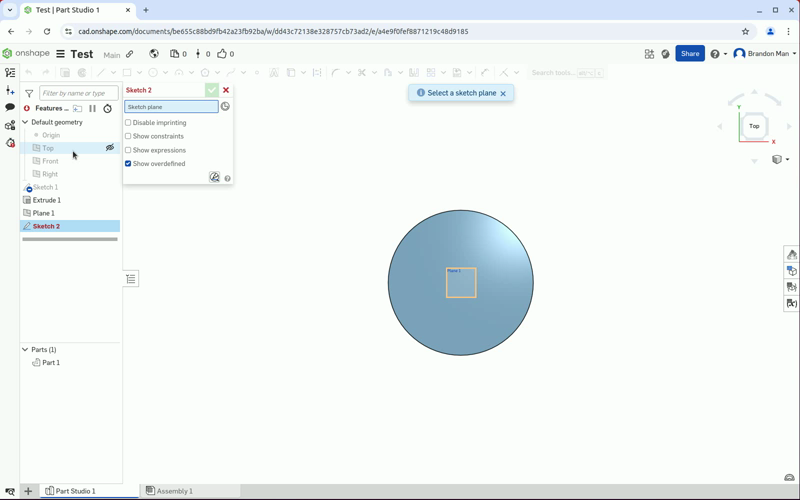
mouse_move(73, 215)
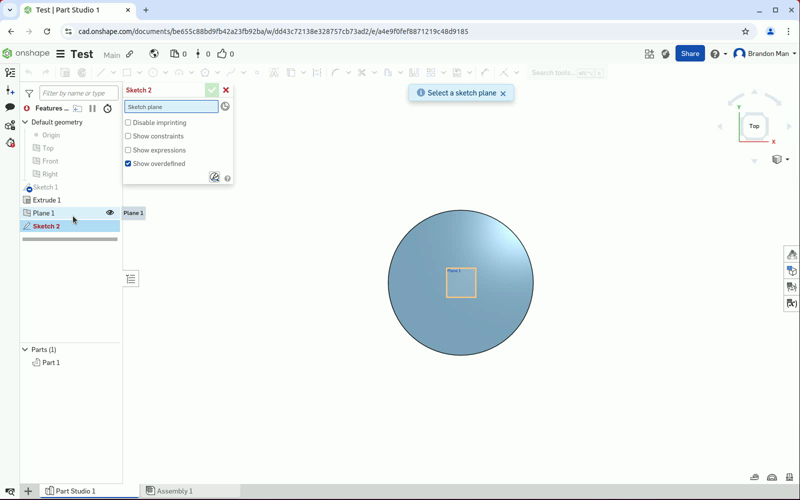
click(73, 215)
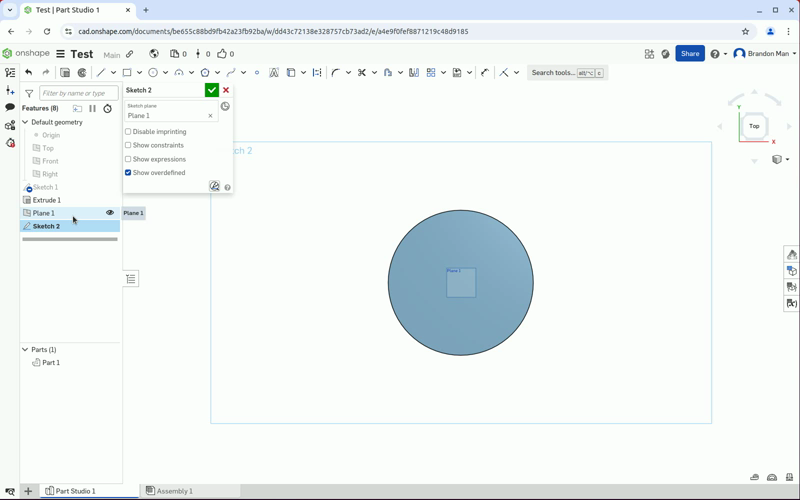
mouse_move(73, 352)
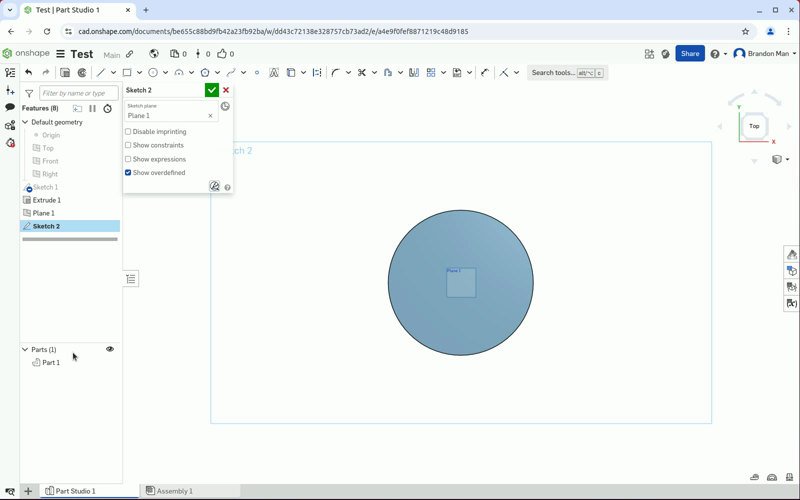
key(y)
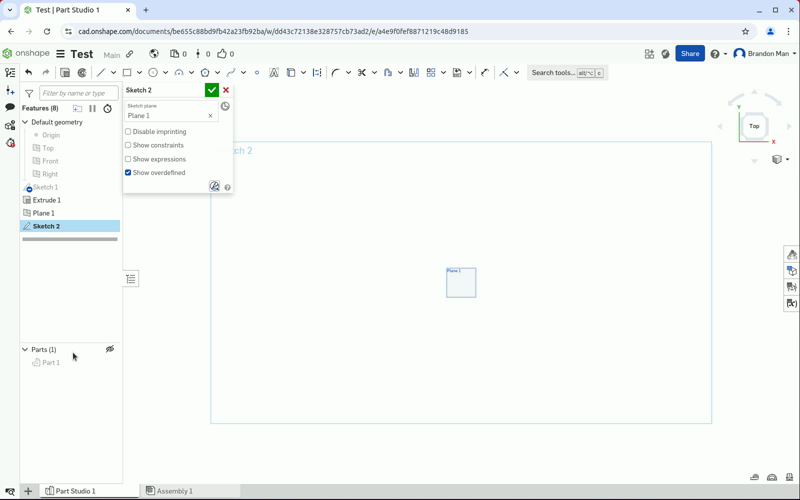
key(c)
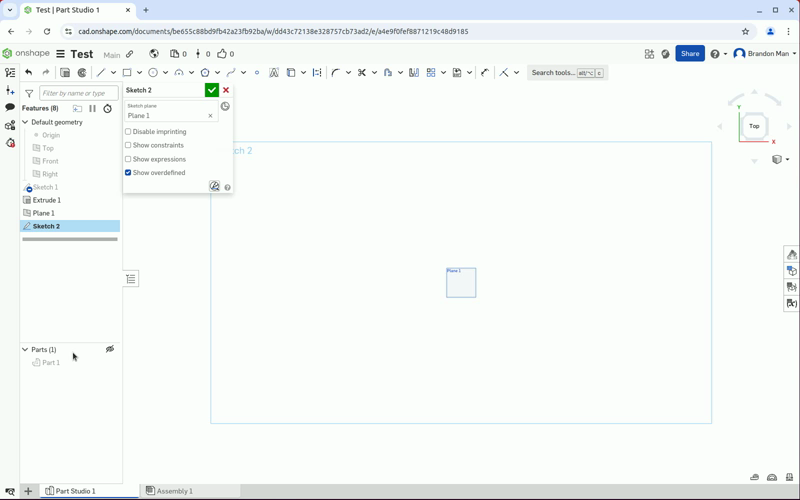
key_down(shift)
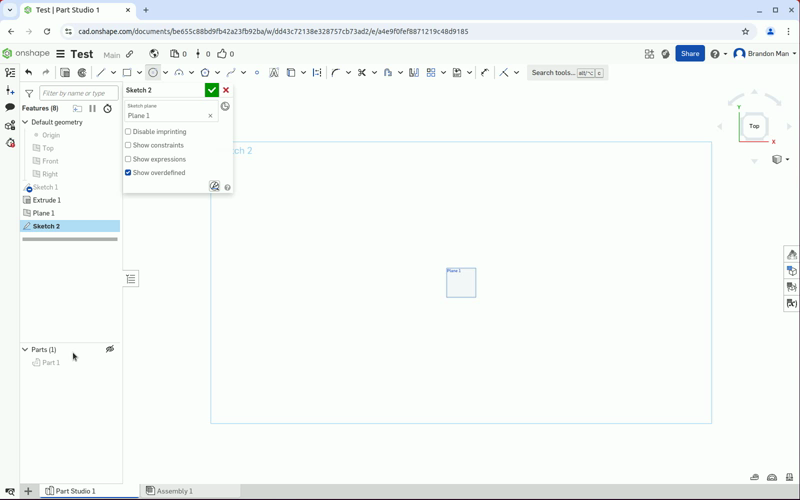
mouse_move(460, 282)
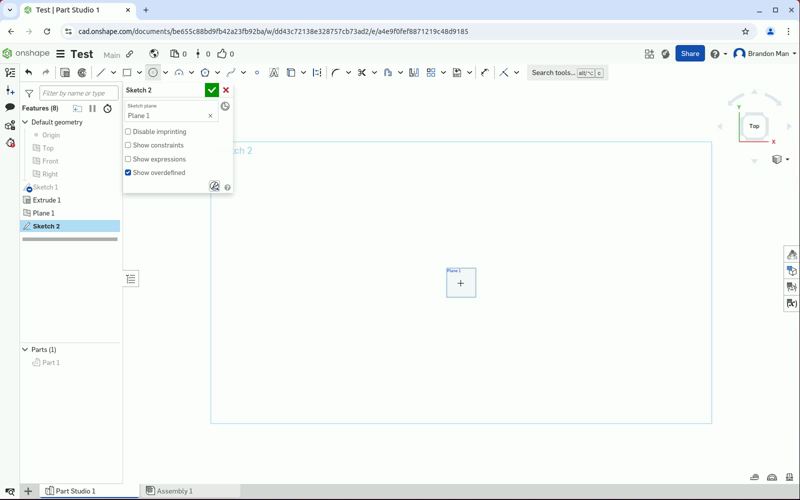
click(460, 282)
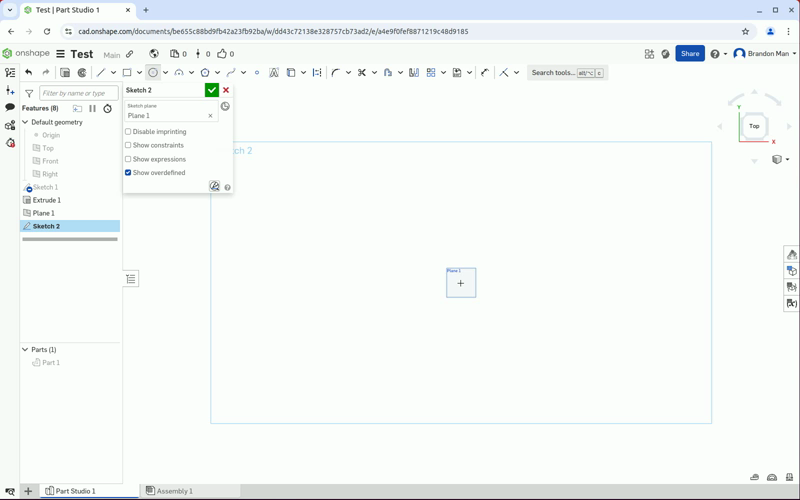
key_up(shift)
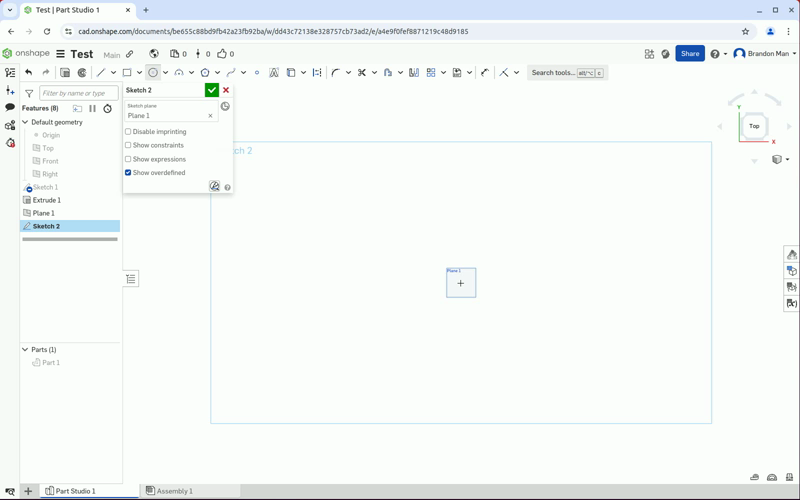
mouse_move(511, 282)
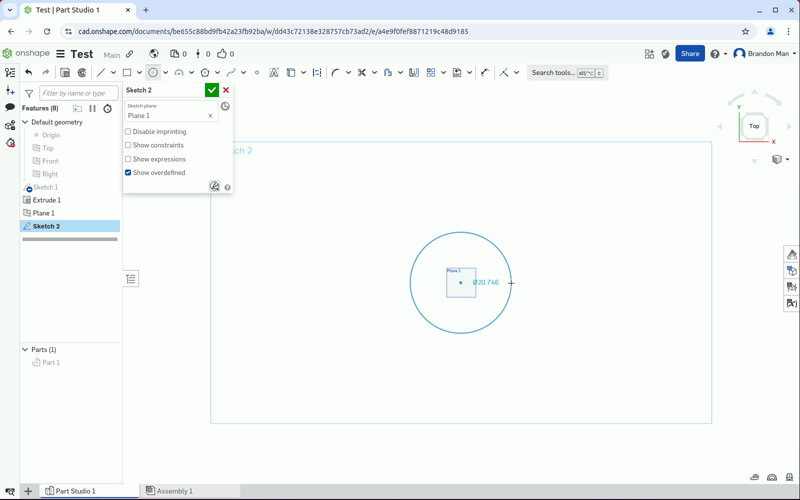
click(511, 282)
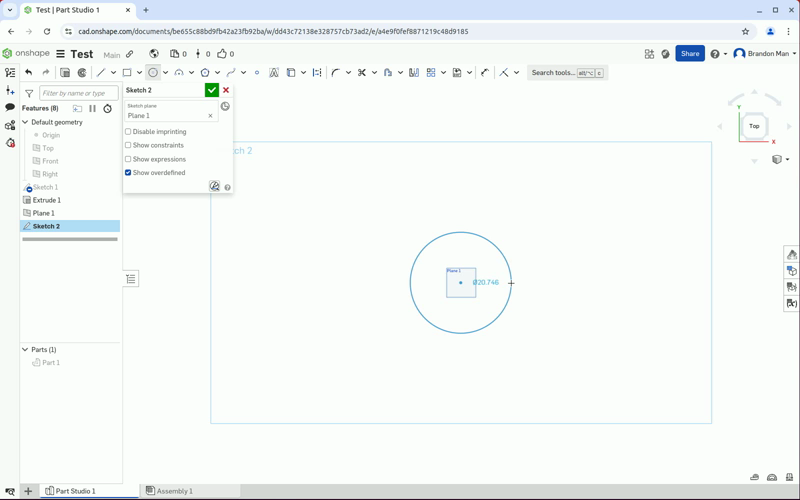
key(esc)
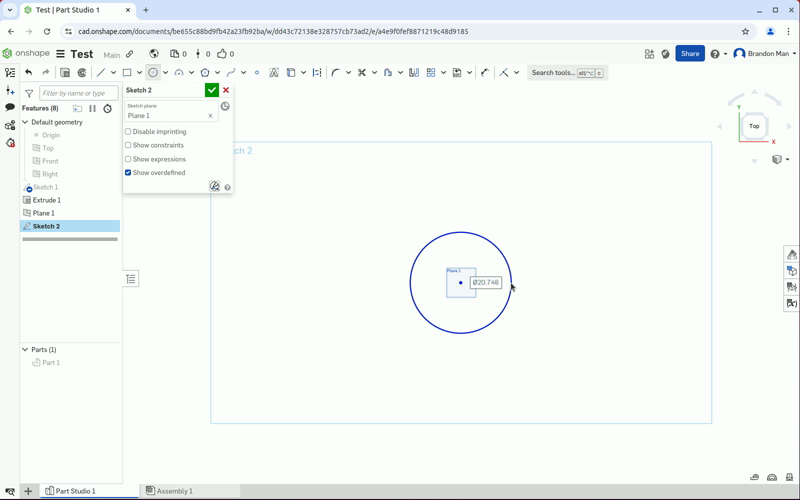
mouse_move(433, 289)
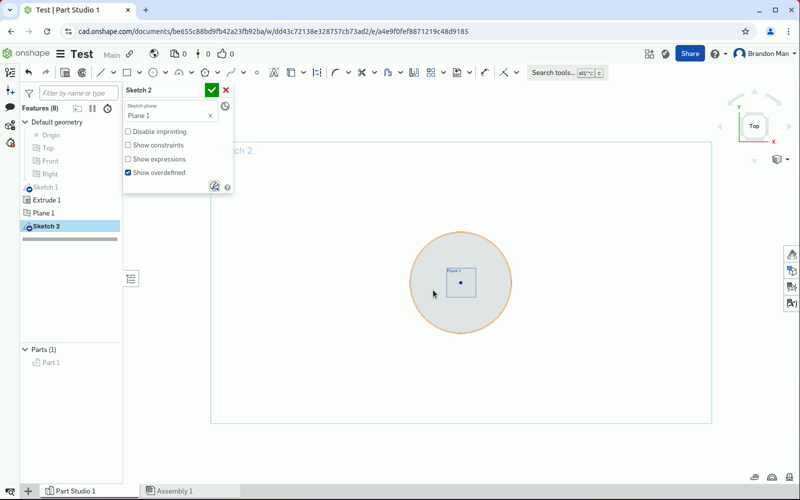
click(433, 289)
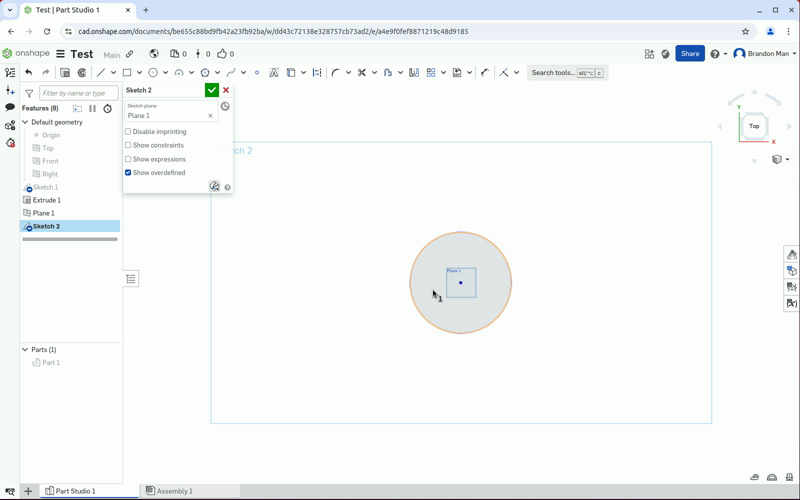
mouse_move(73, 352)
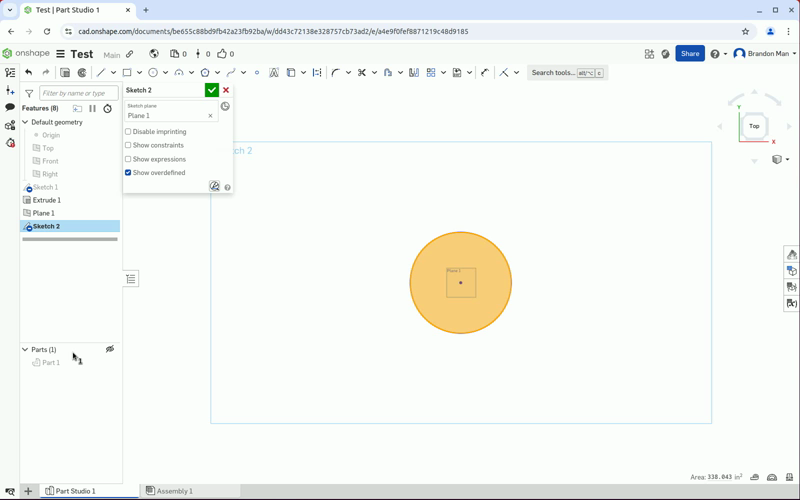
key(shift+y)
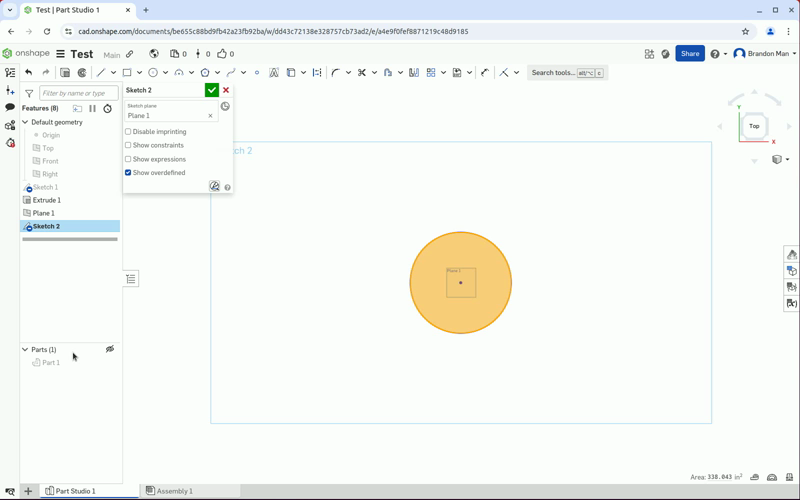
key(shift+e)
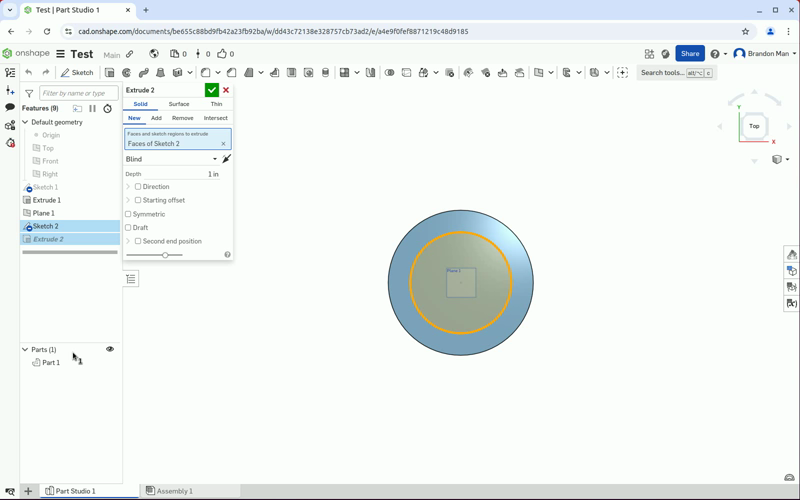
mouse_move(143, 106)
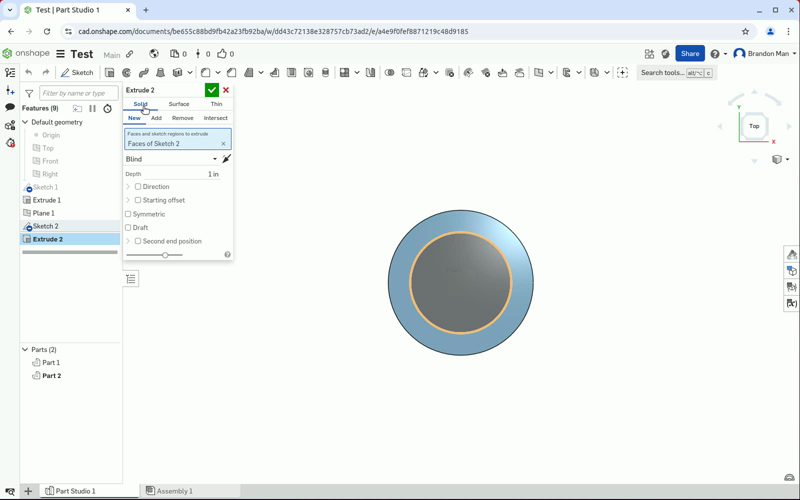
click(143, 106)
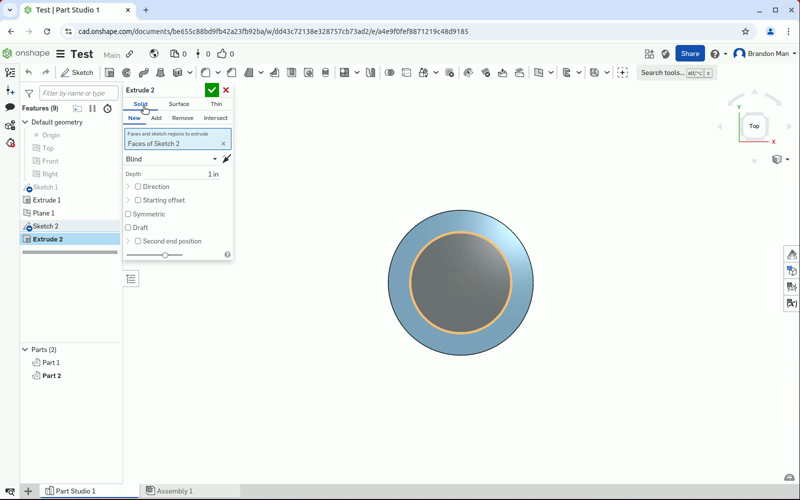
mouse_move(137, 120)
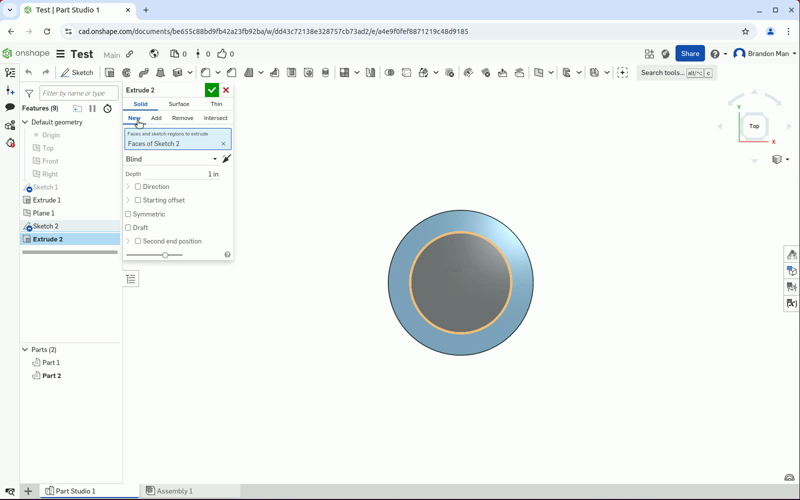
click(137, 120)
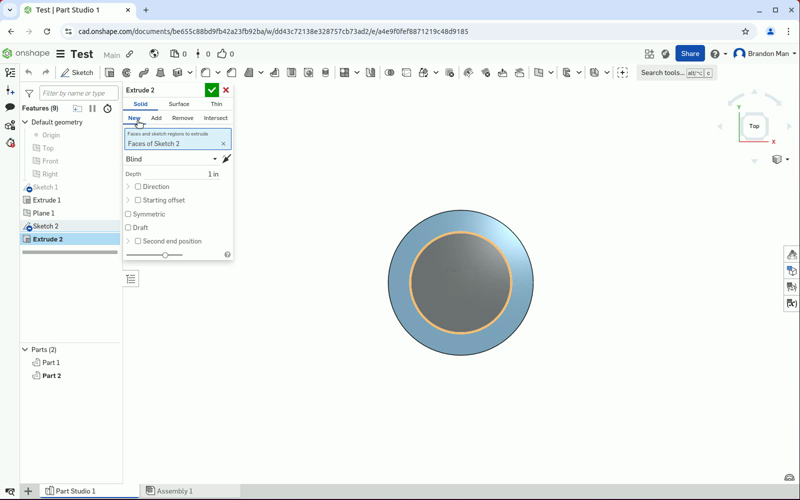
key(tab, 4)
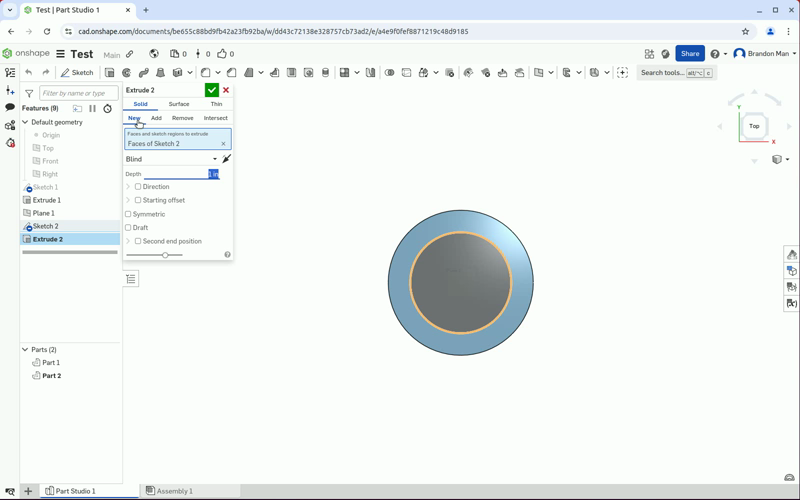
text(11.554)
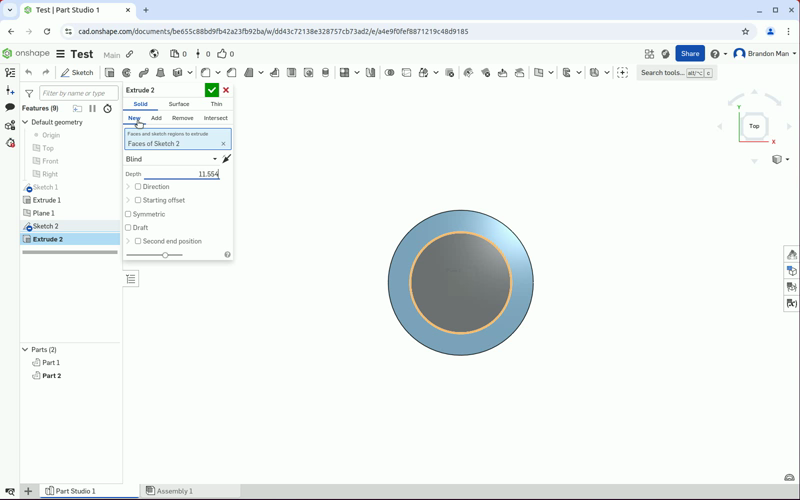
key(enter)
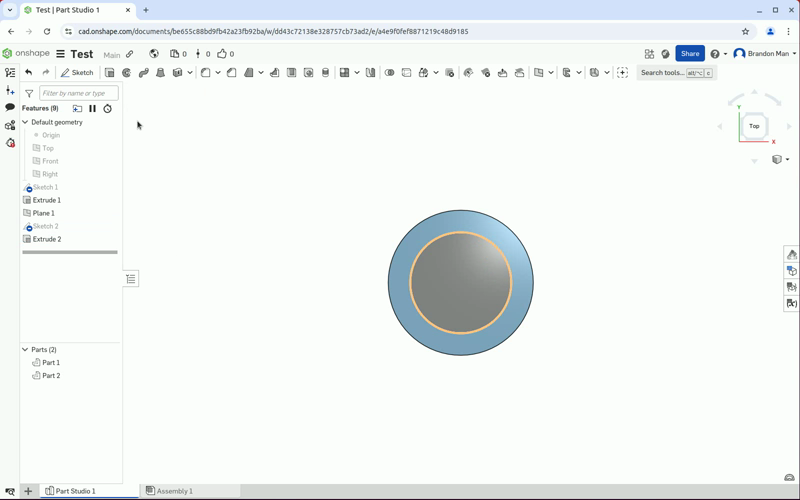
key(shift+h)
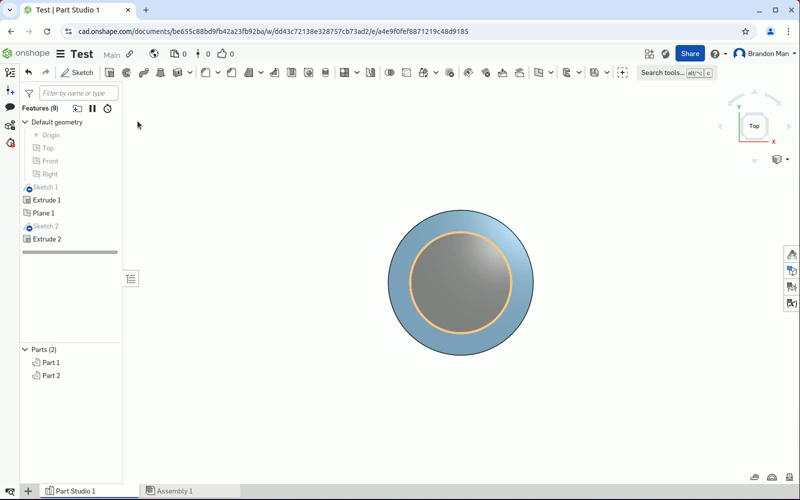
key(shift+h)
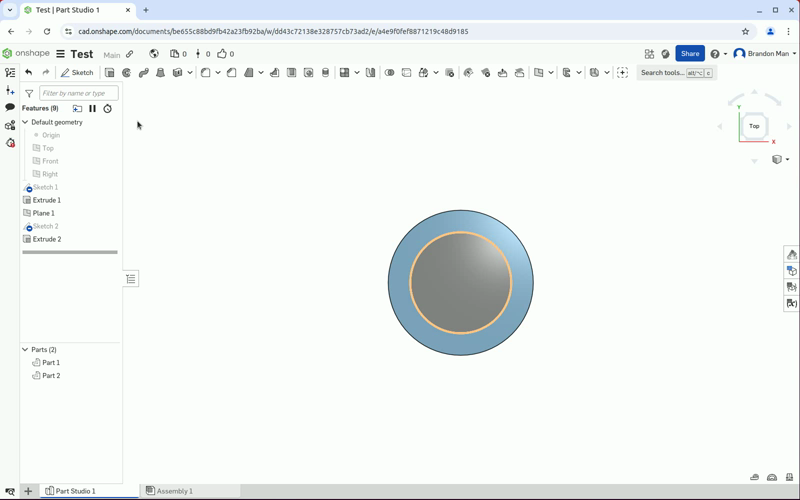
key(shift+7)
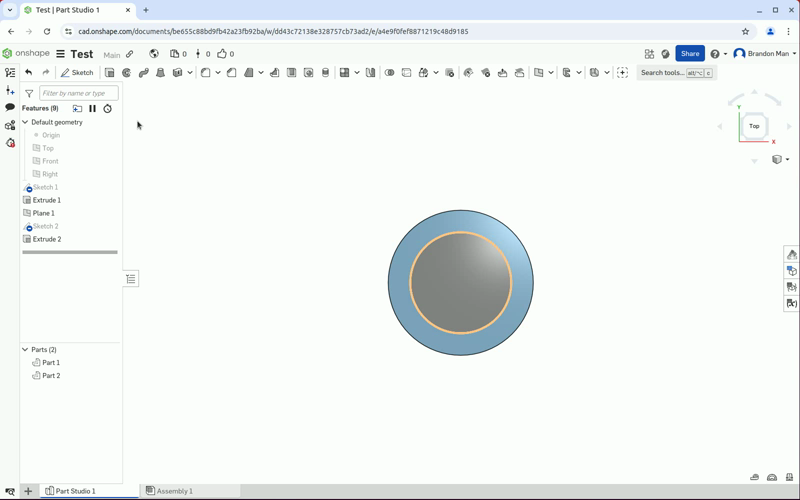
key(up, 3)
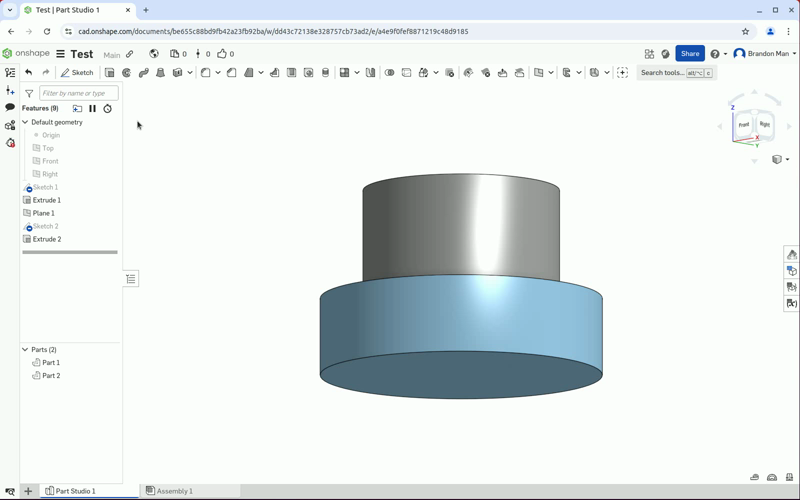
key(left, 3)
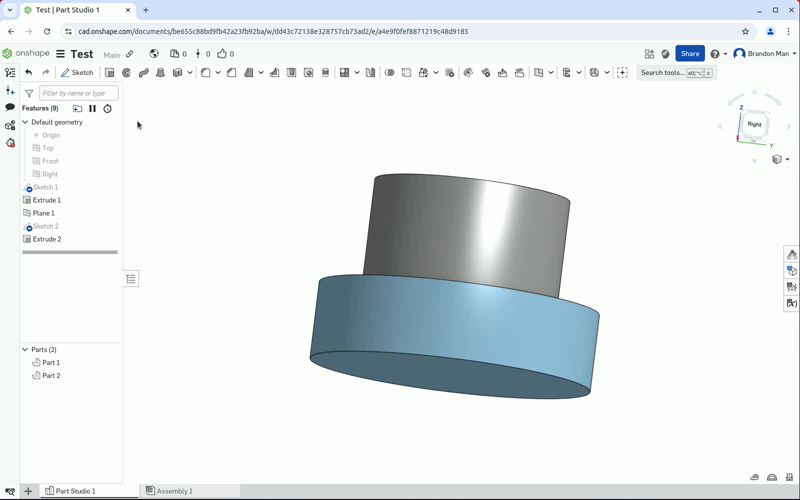
key(right, 3)
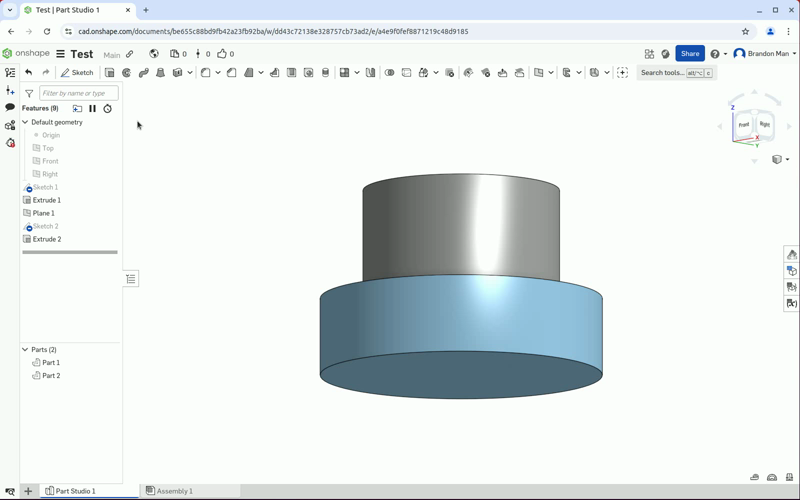
key(down, 3)
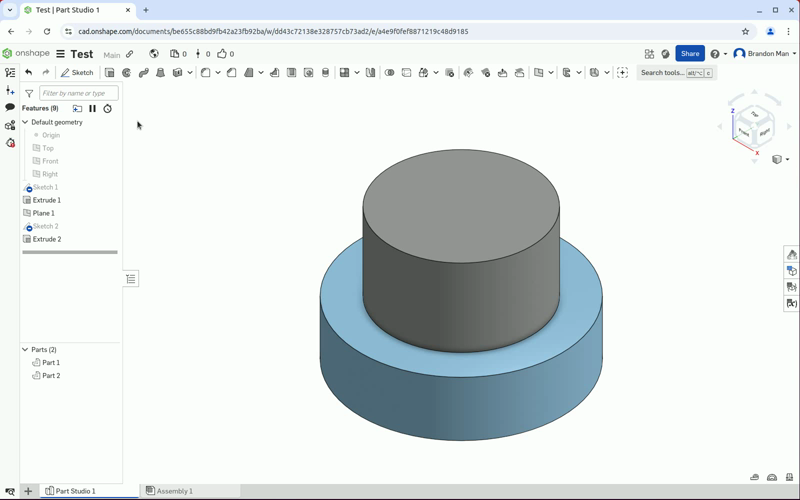
mouse_move(73, 189)
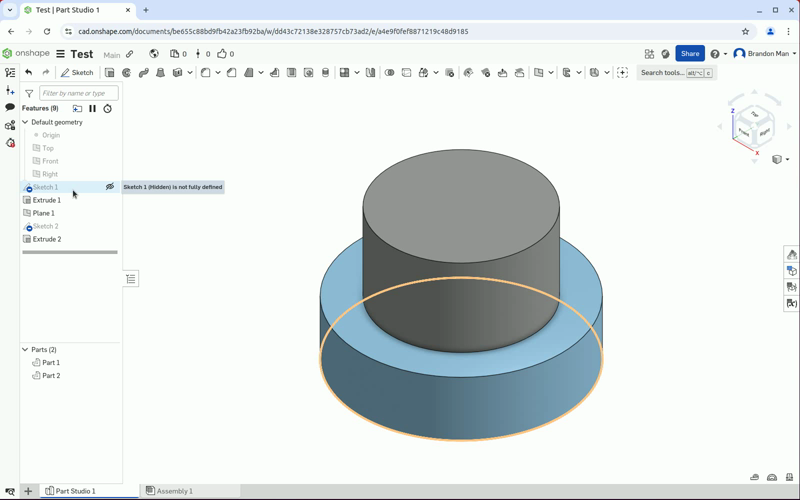
click(73, 189)